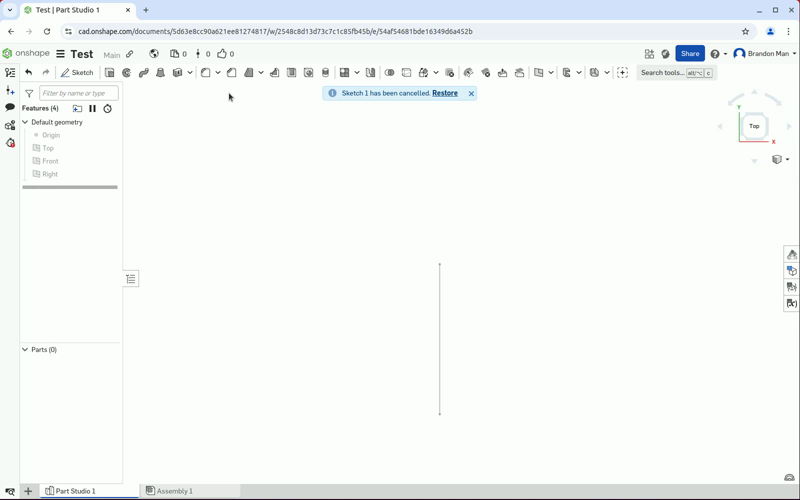
key(shift+h)
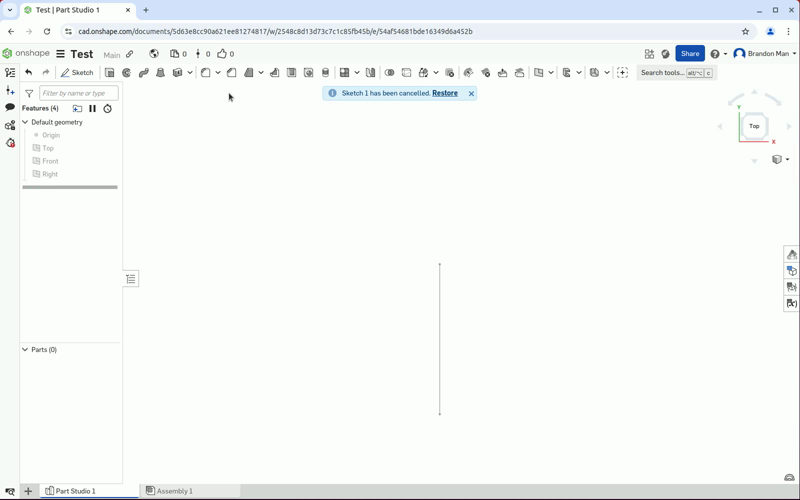
key(shift+s)
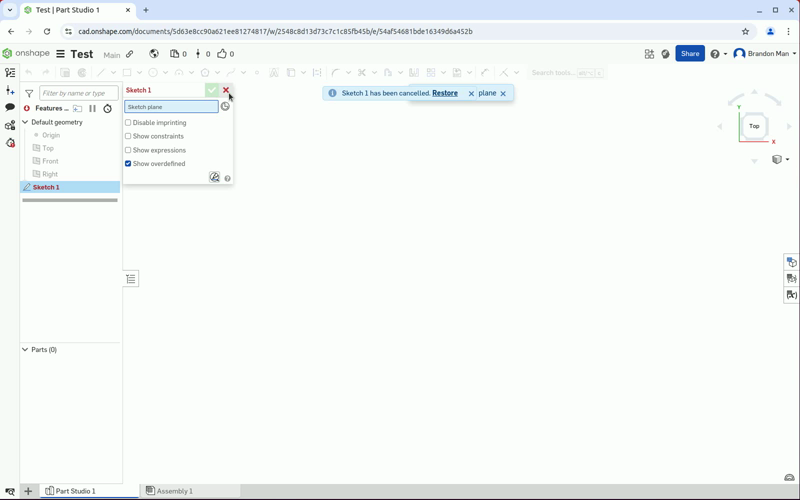
mouse_move(73, 150)
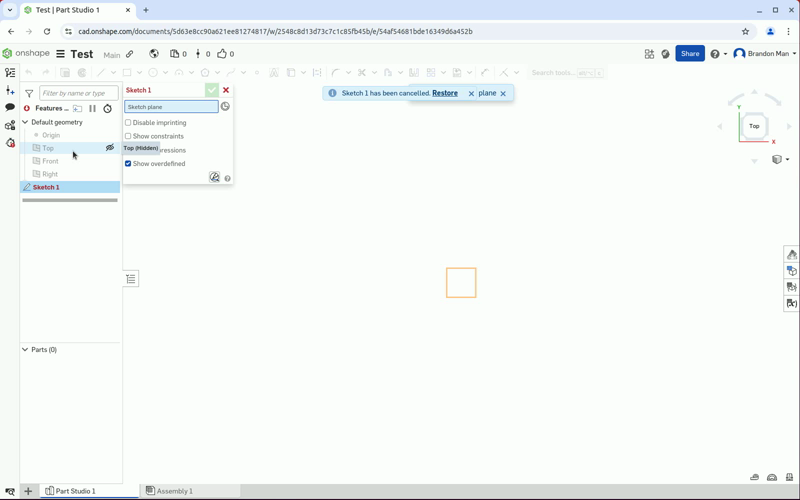
click(73, 150)
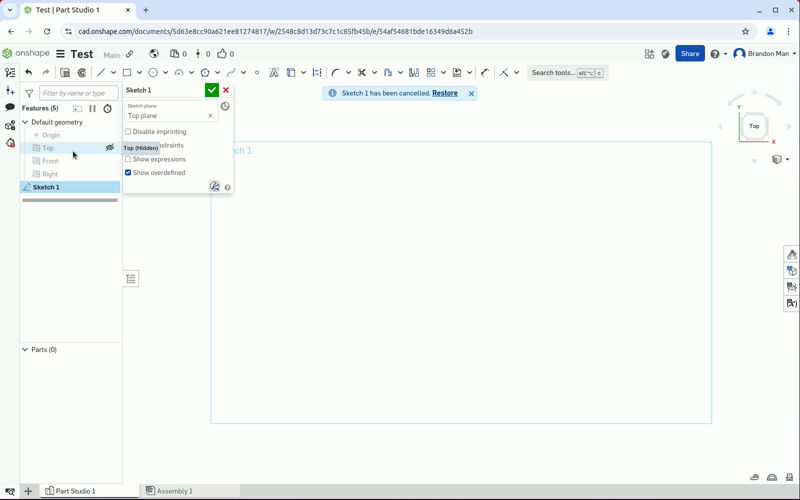
mouse_move(73, 352)
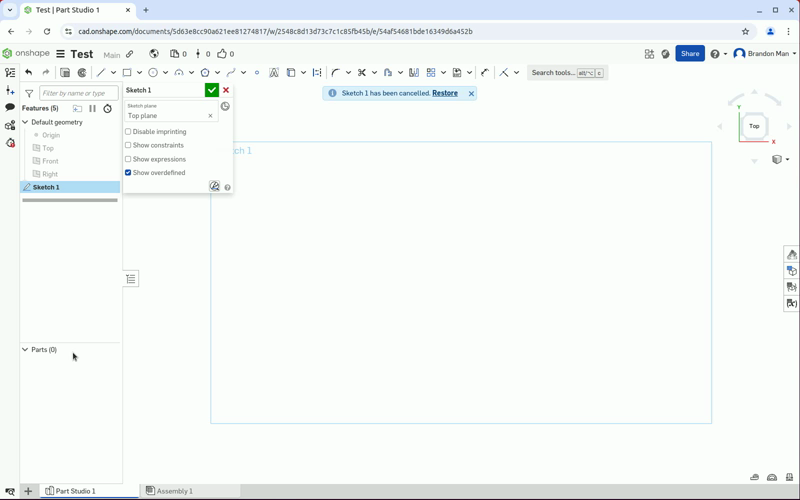
key(y)
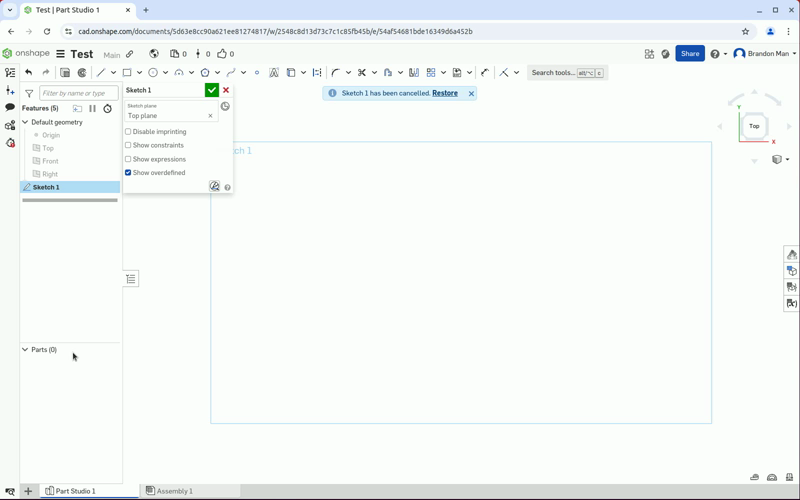
key(c)
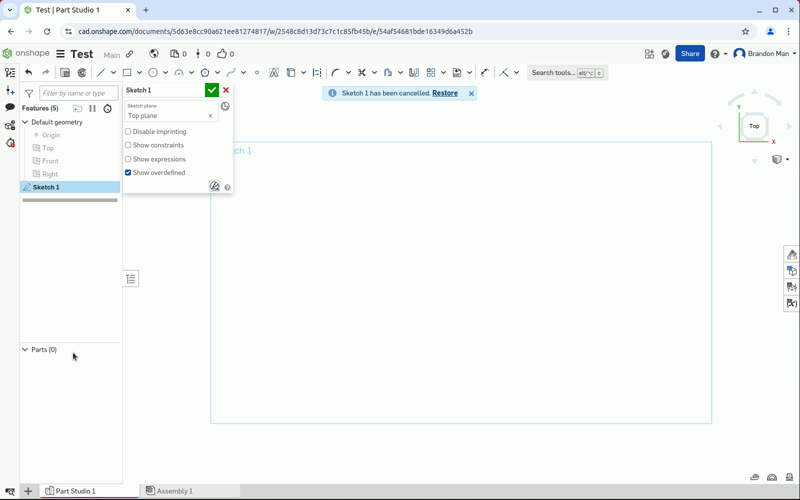
key_down(shift)
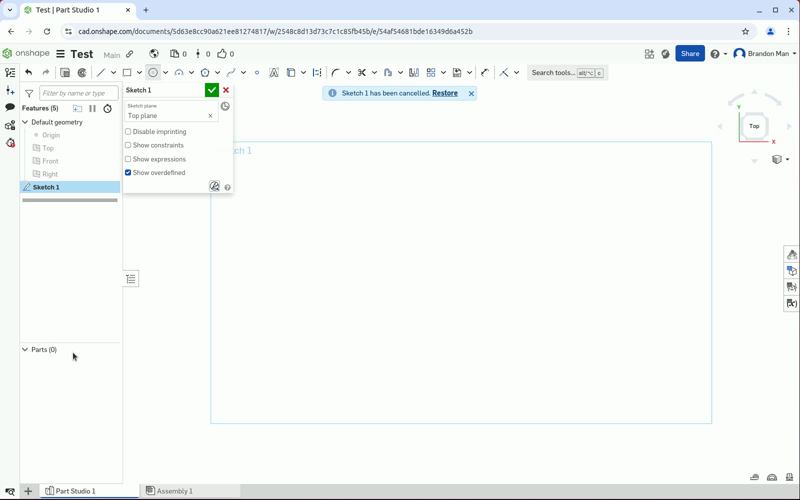
mouse_move(461, 282)
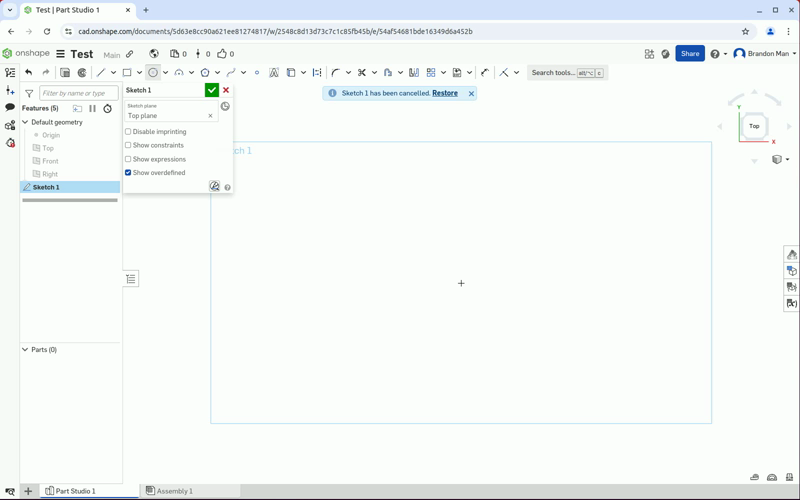
click(461, 282)
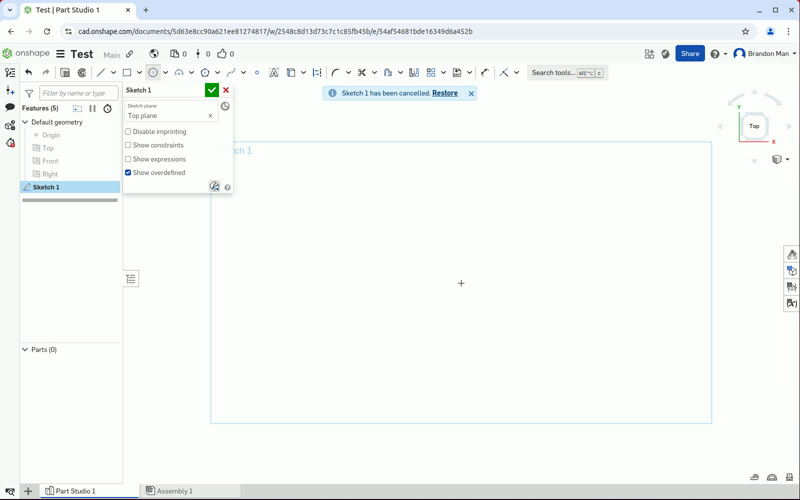
key_up(shift)
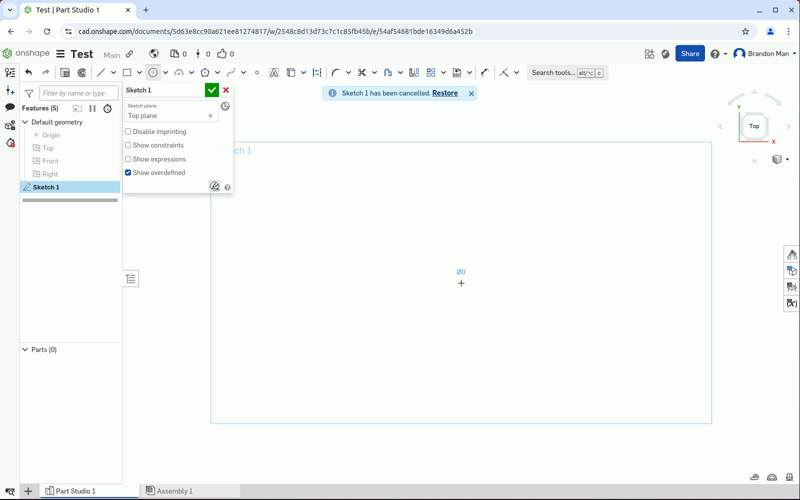
mouse_move(497, 282)
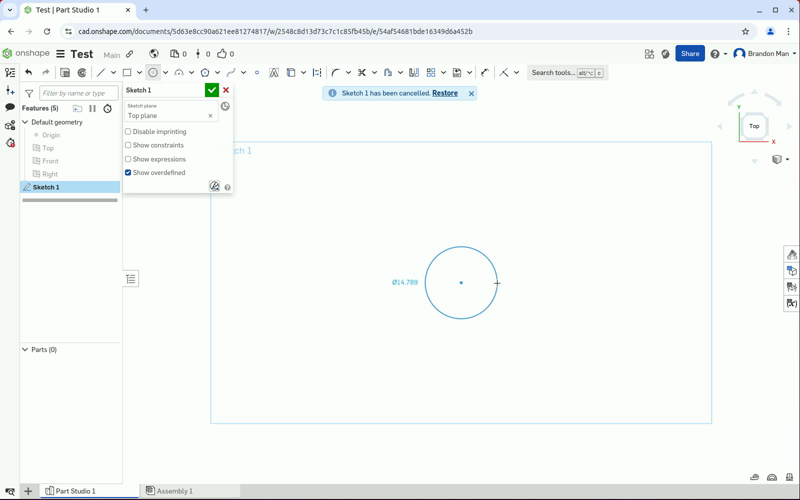
click(497, 282)
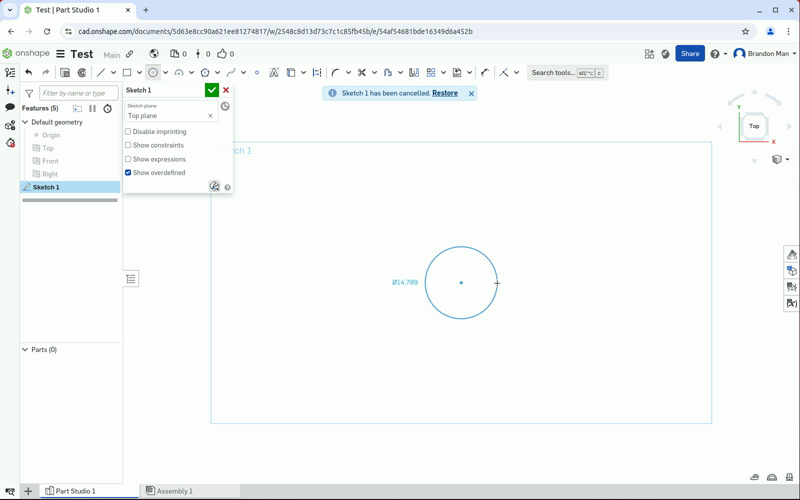
key(esc)
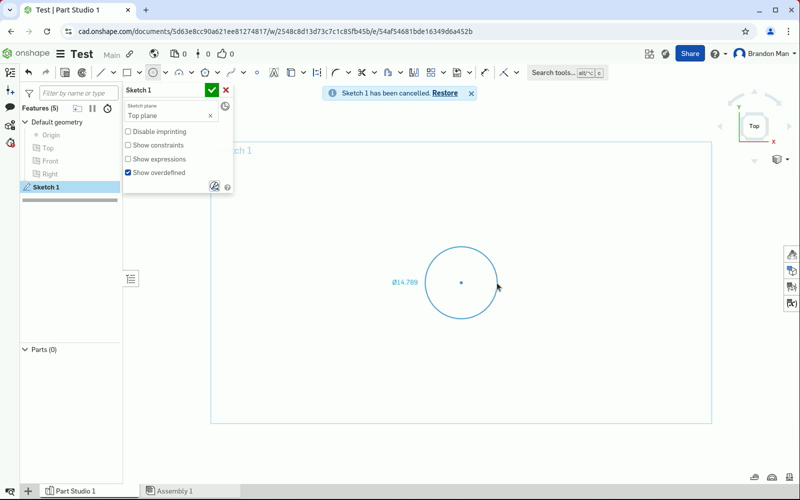
mouse_move(452, 287)
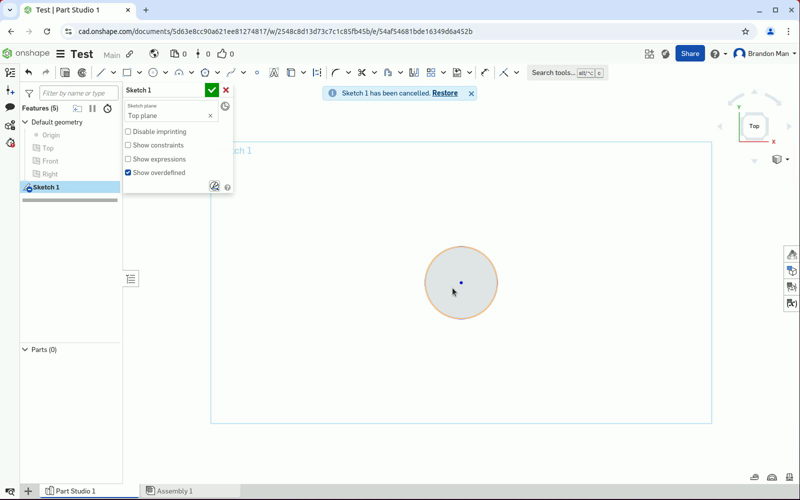
click(452, 287)
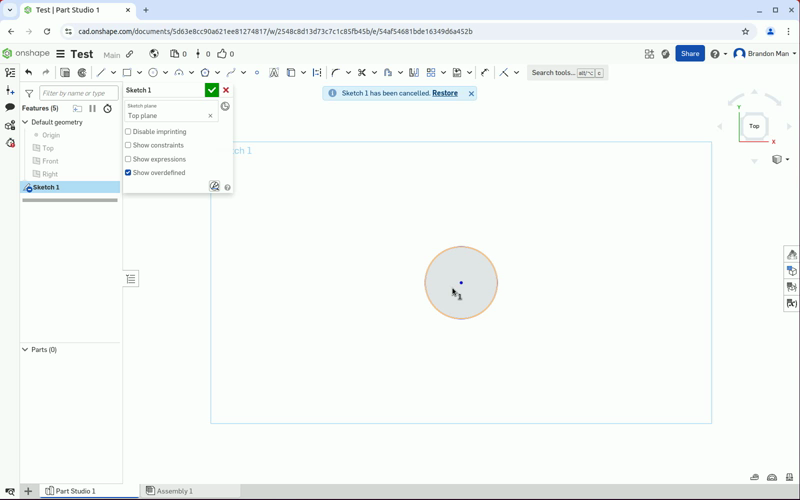
mouse_move(73, 352)
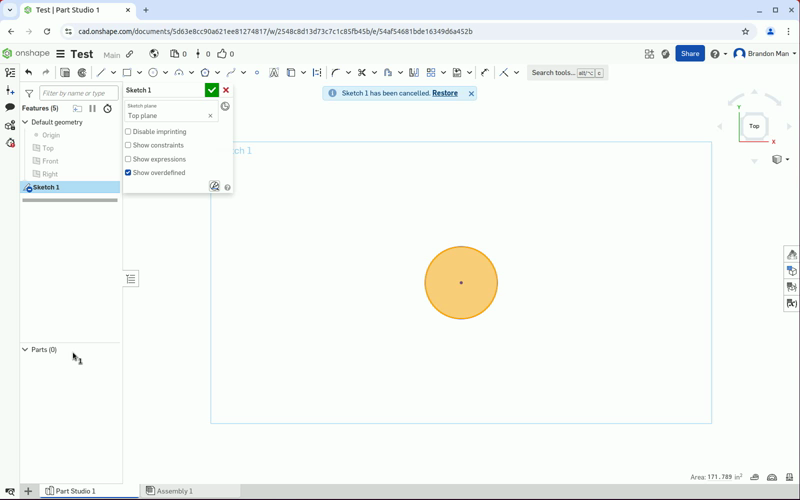
key(shift+y)
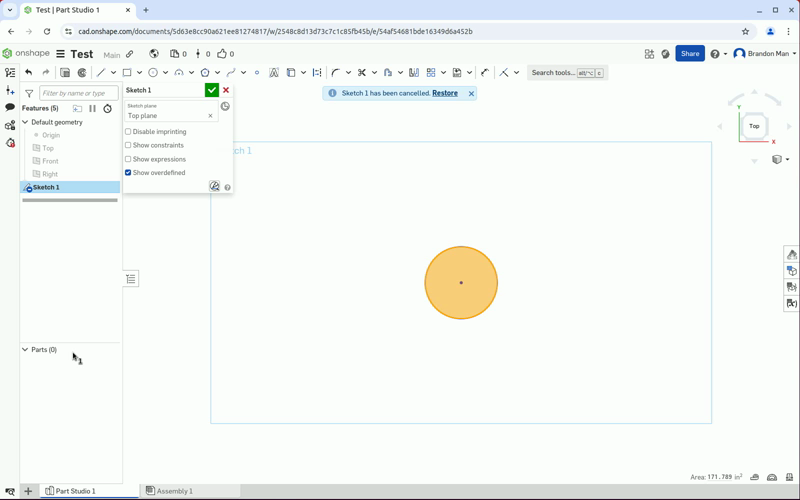
key(shift+e)
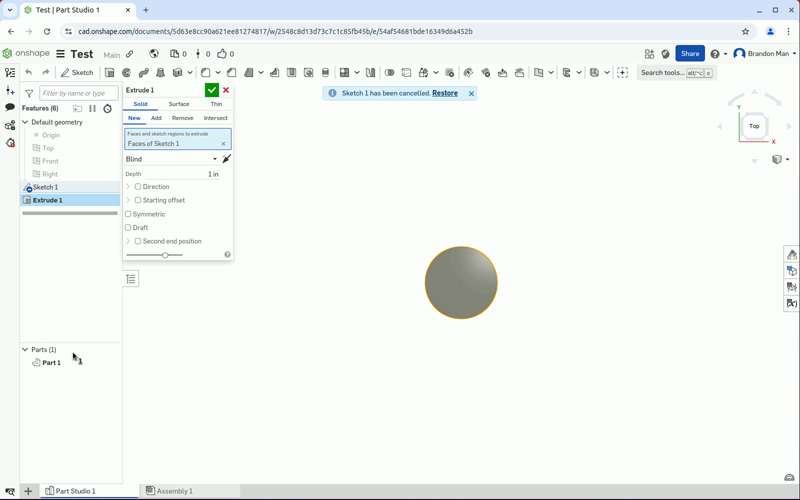
mouse_move(143, 106)
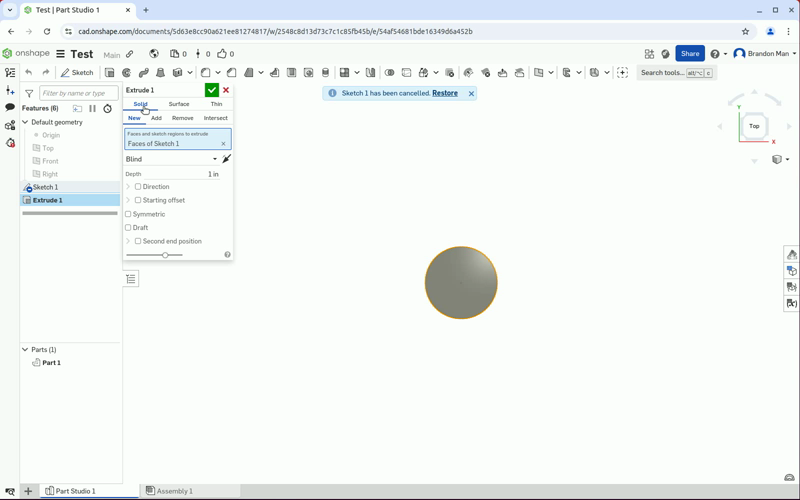
click(143, 106)
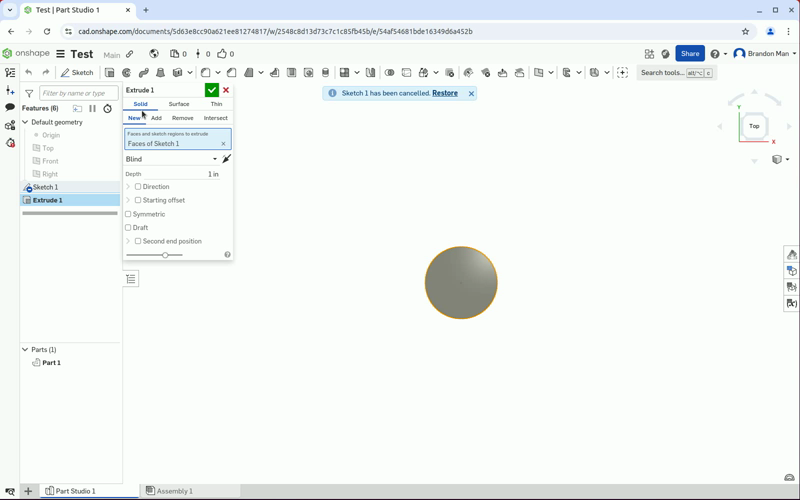
mouse_move(137, 120)
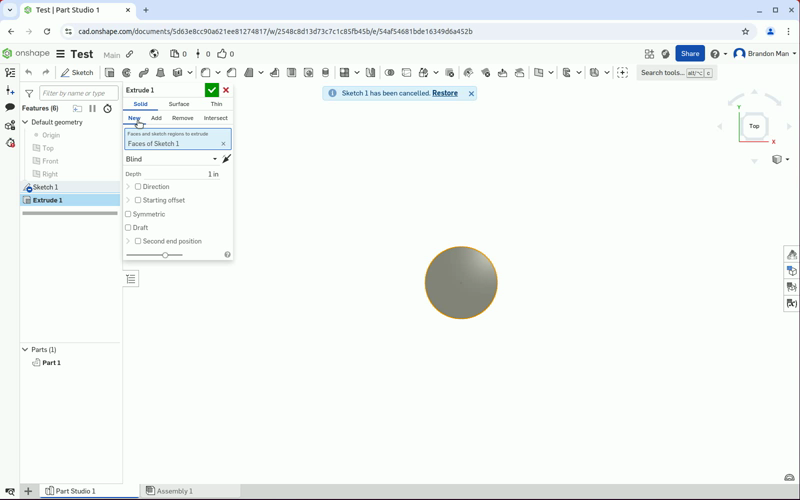
click(137, 120)
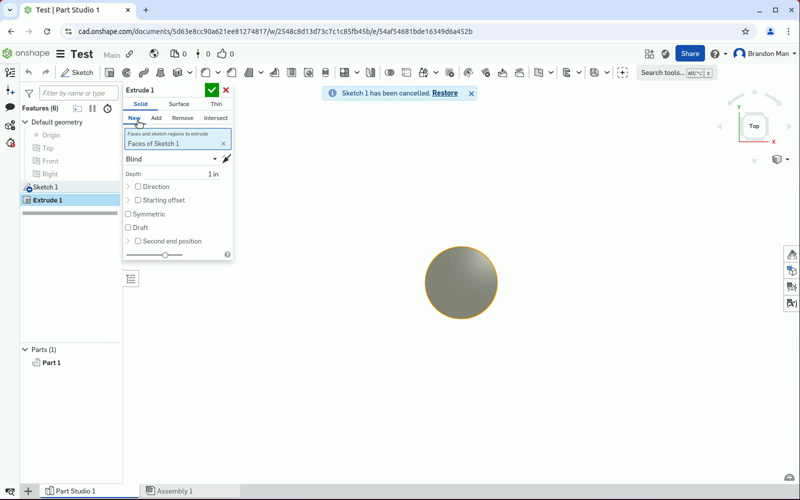
key(tab, 4)
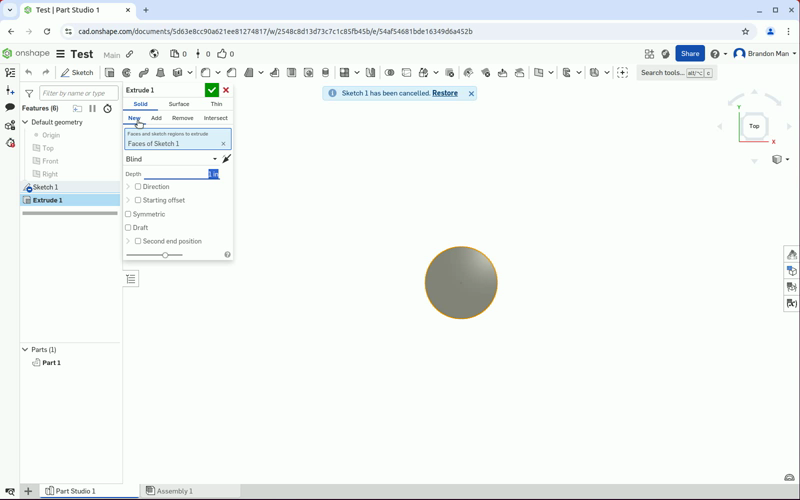
text(-23.108)
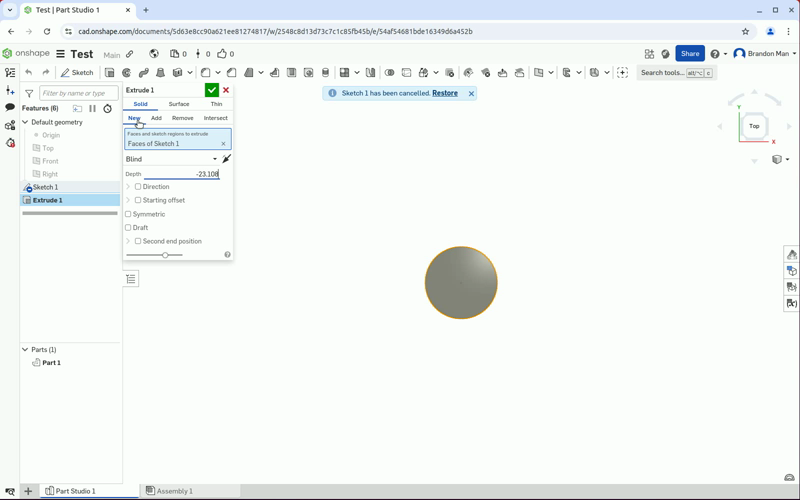
key(enter)
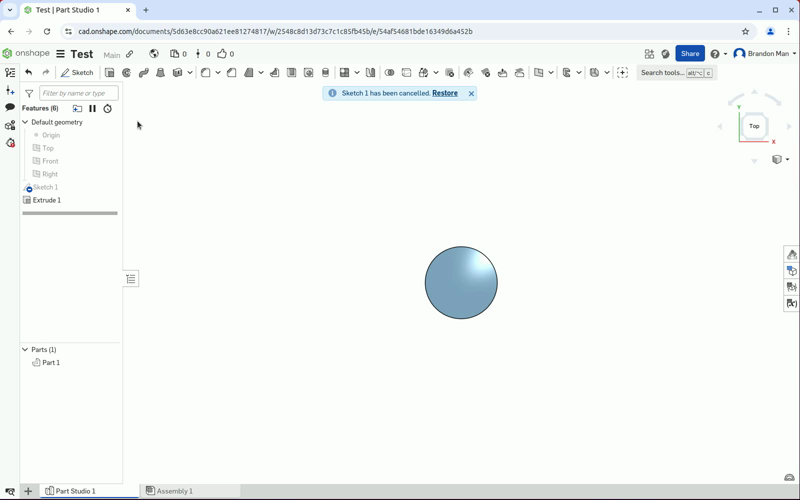
key(shift+h)
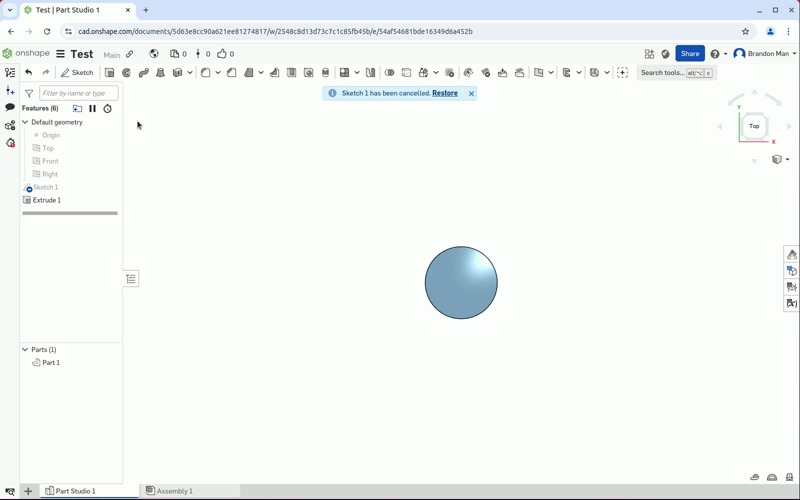
key(shift+h)
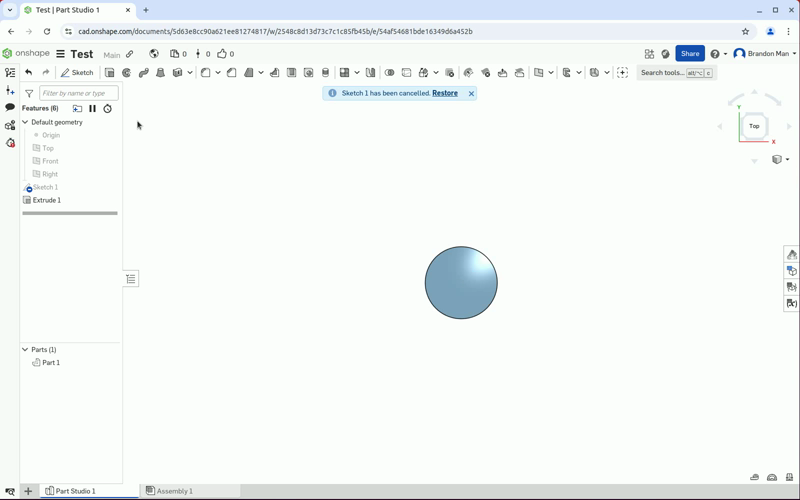
mouse_move(73, 189)
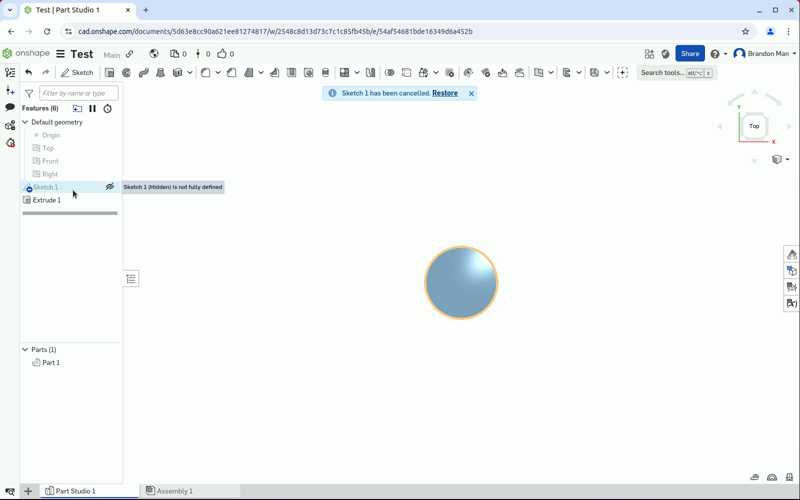
click(73, 189)
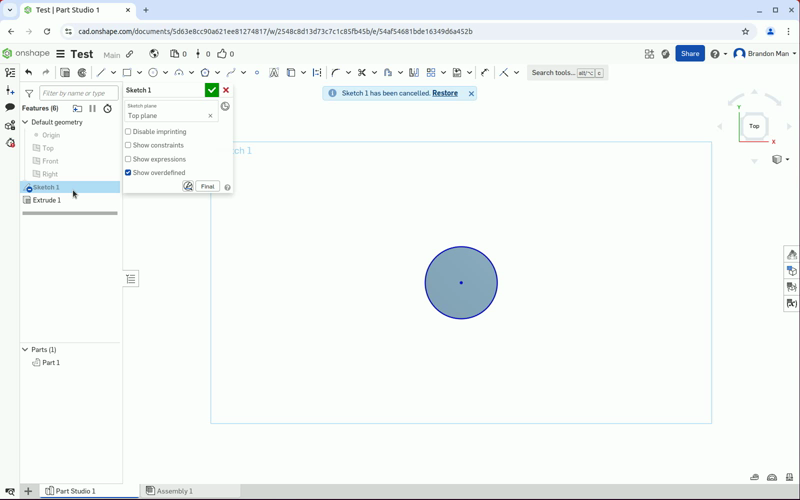
mouse_move(229, 92)
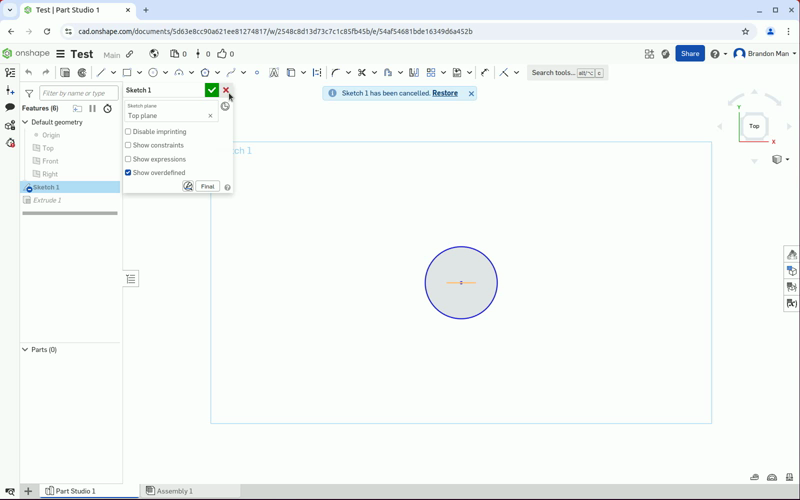
click(229, 92)
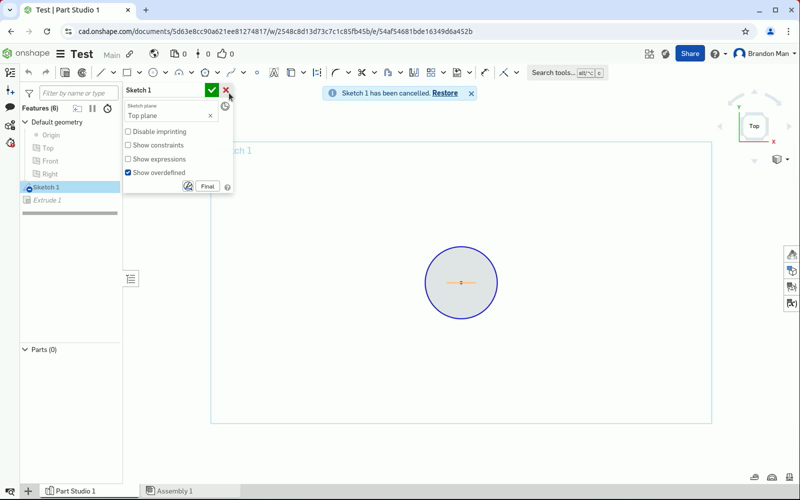
key(shift+s)
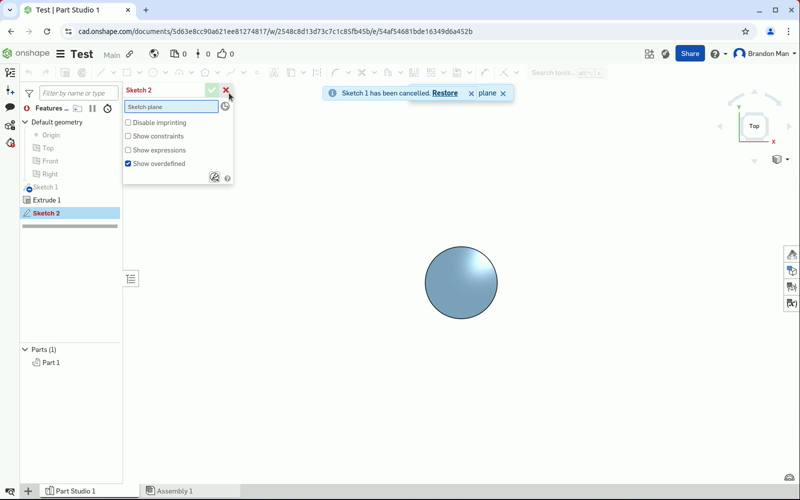
mouse_move(73, 150)
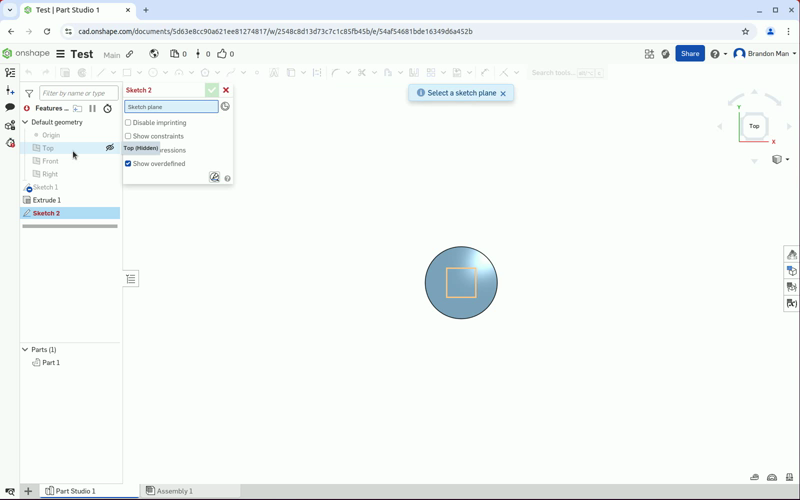
click(73, 150)
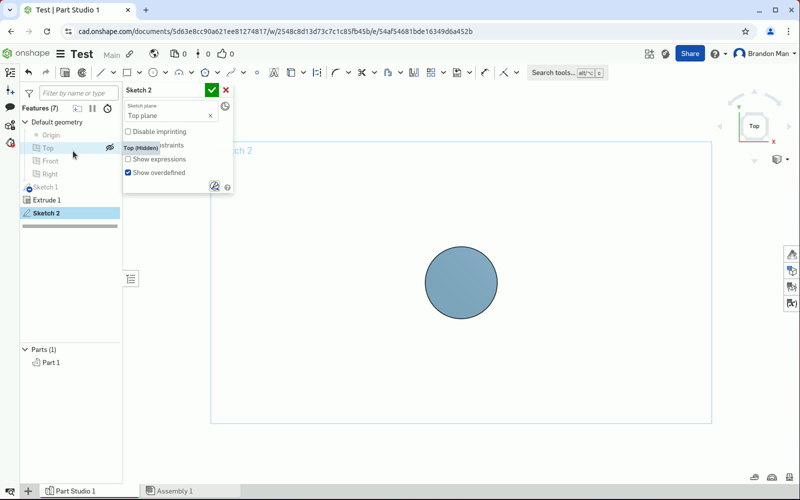
mouse_move(73, 352)
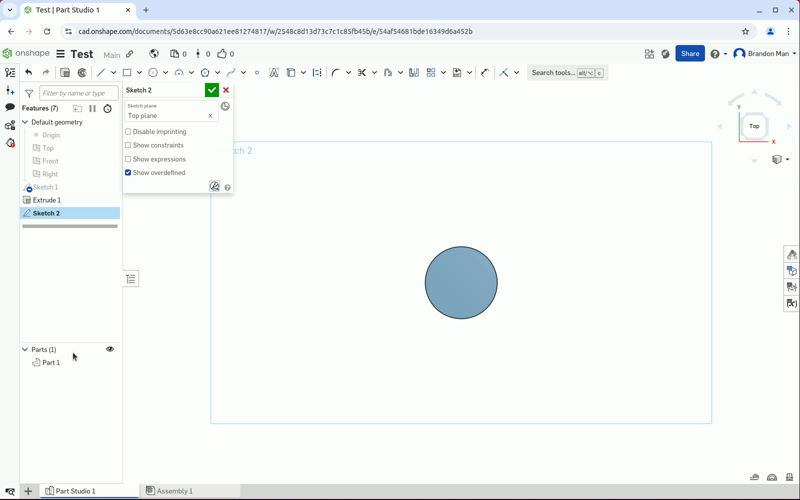
key(y)
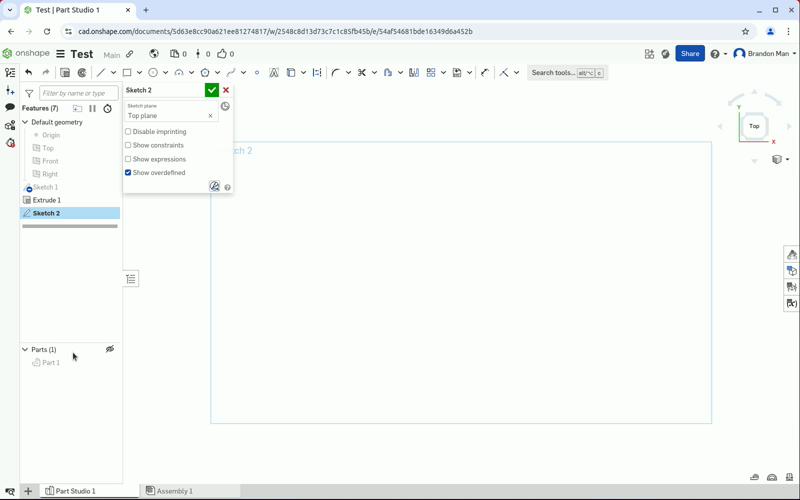
key(c)
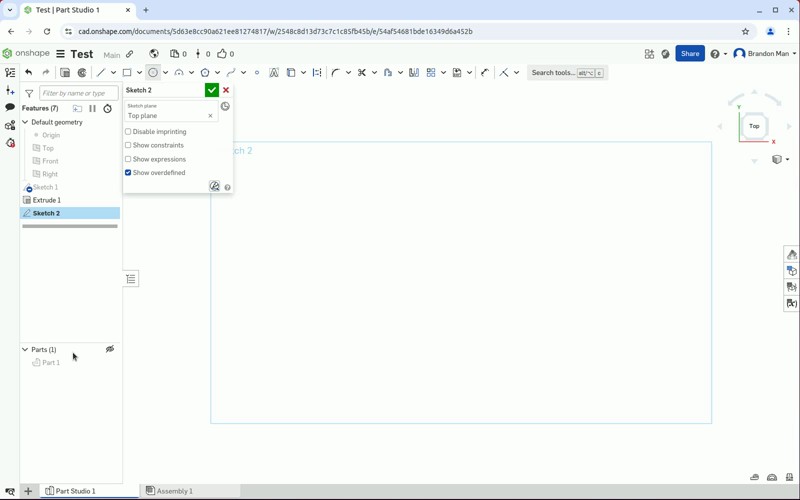
key_down(shift)
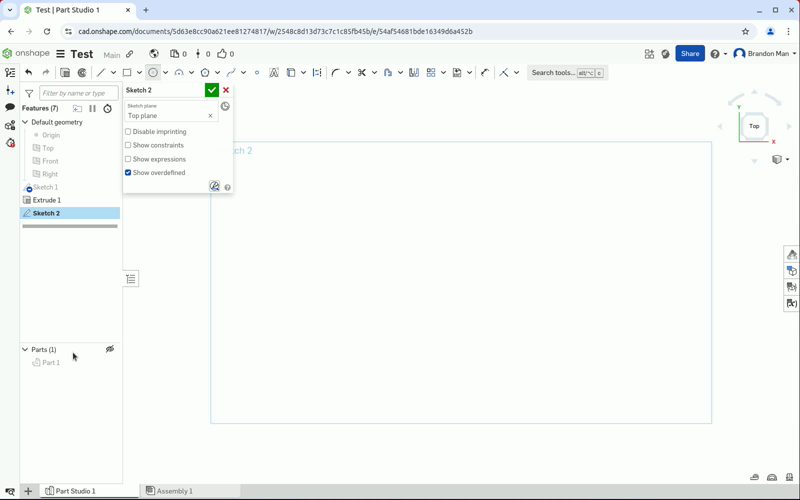
mouse_move(461, 282)
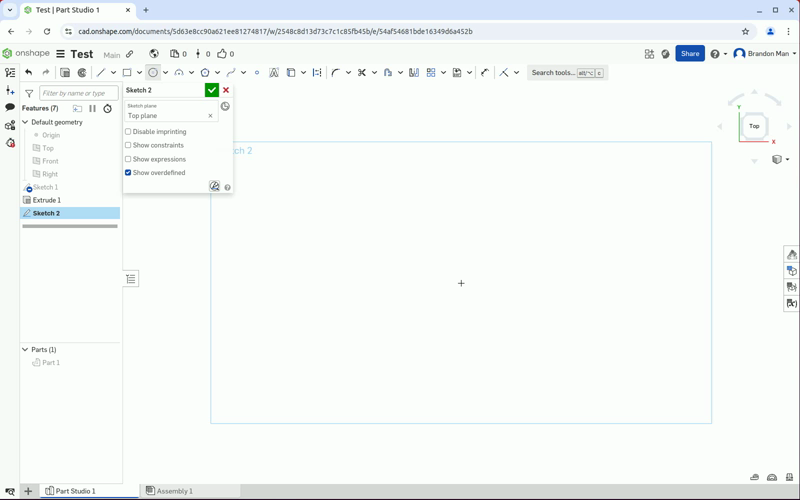
click(461, 282)
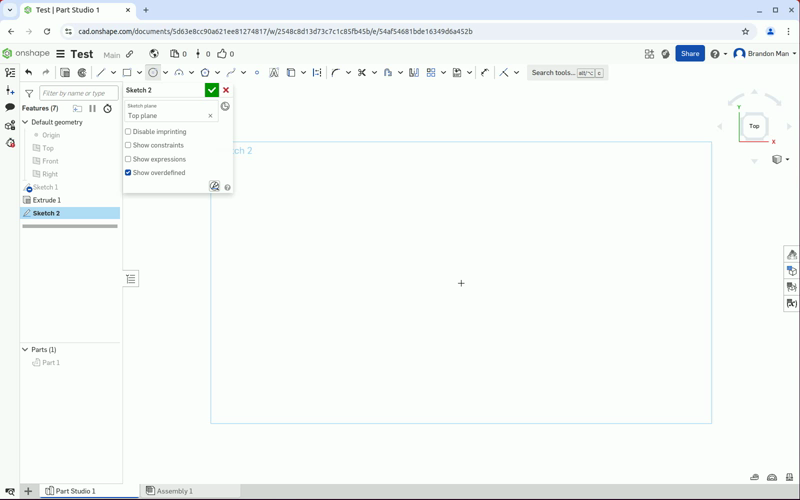
key_up(shift)
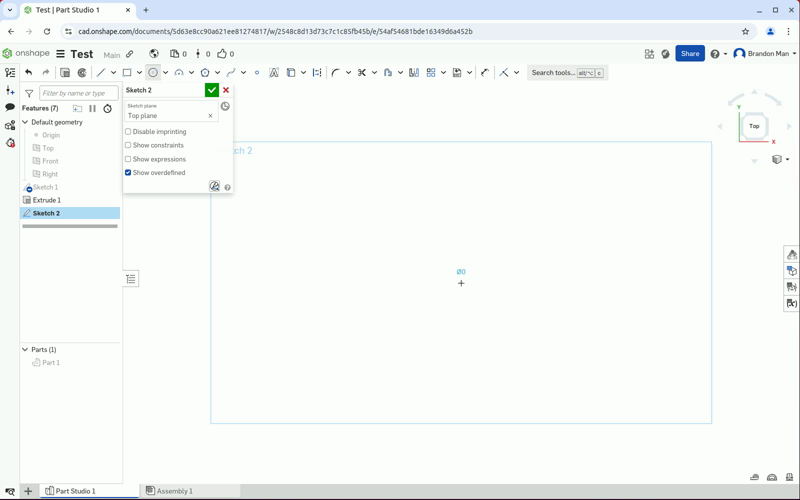
mouse_move(497, 282)
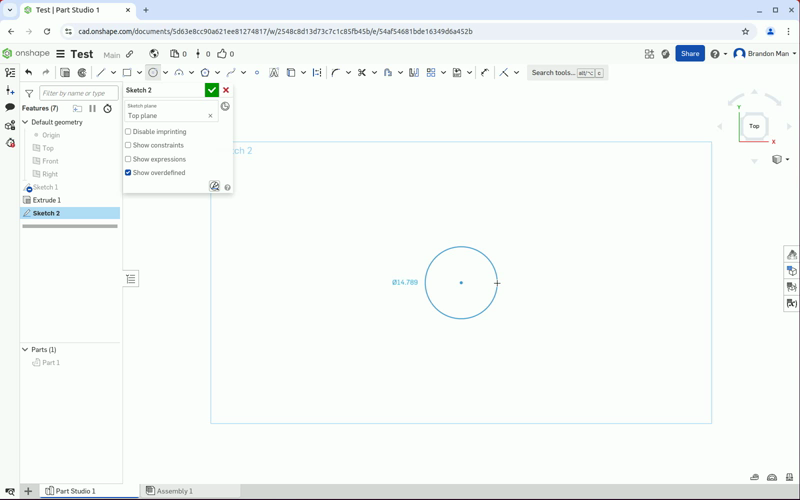
click(497, 282)
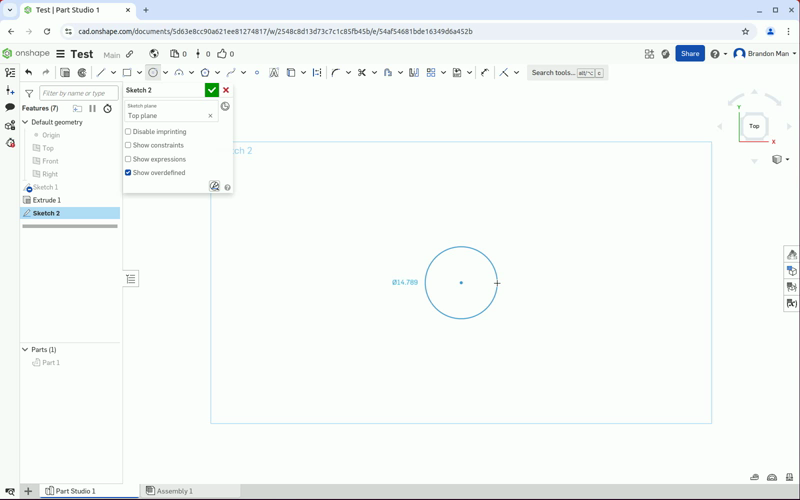
key(esc)
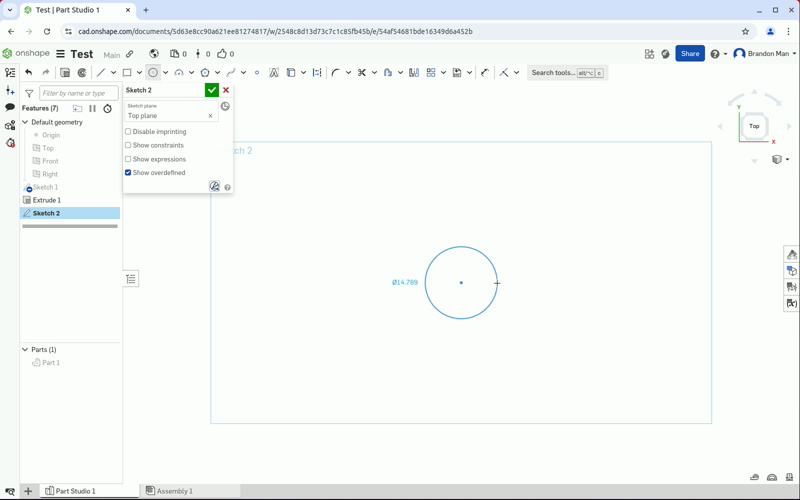
mouse_move(461, 297)
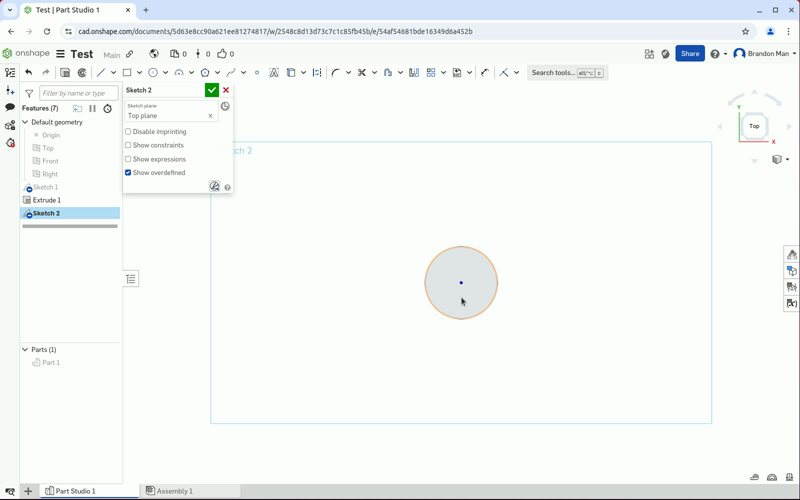
click(461, 297)
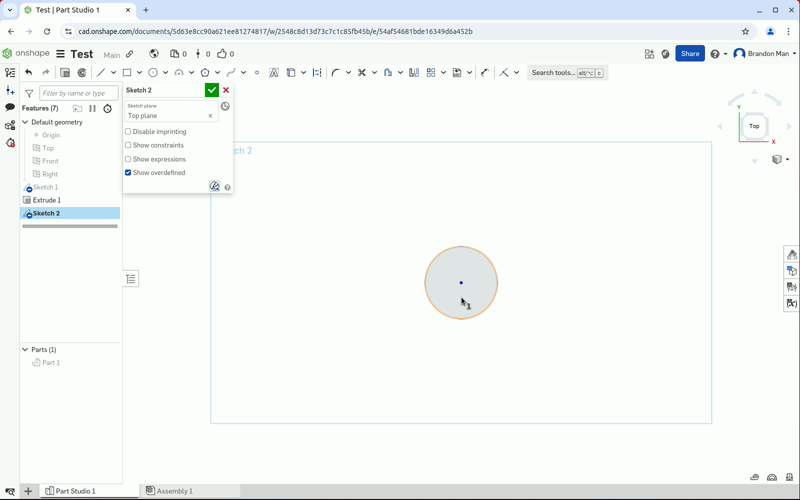
mouse_move(73, 352)
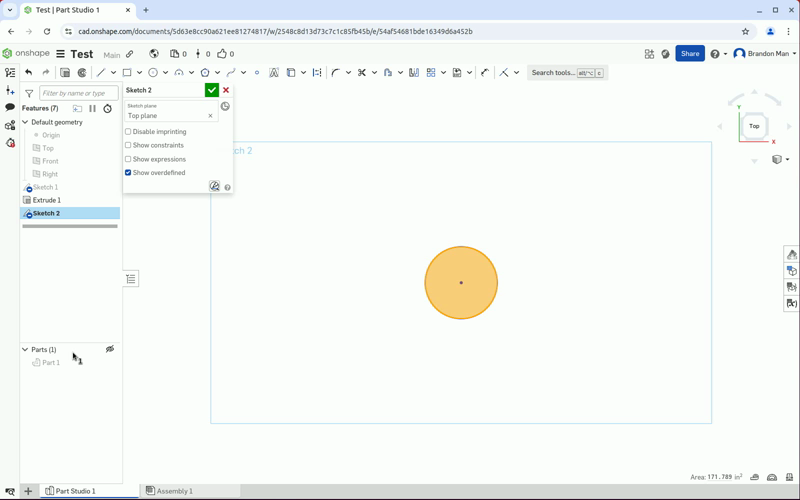
key(shift+y)
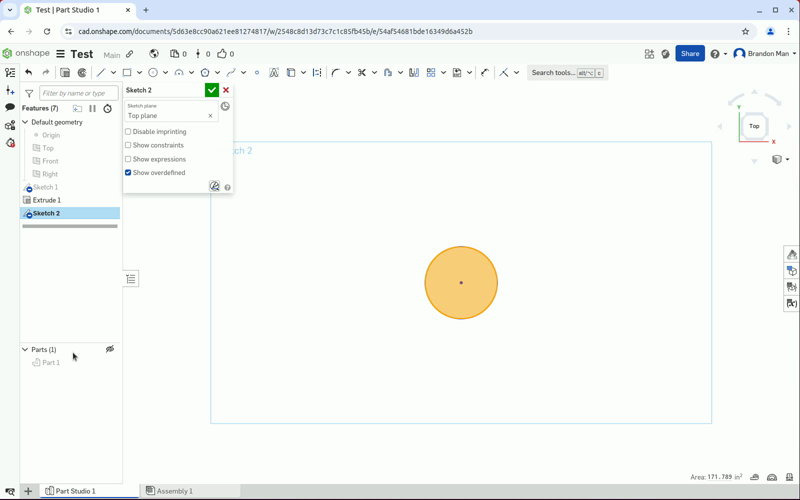
key(shift+e)
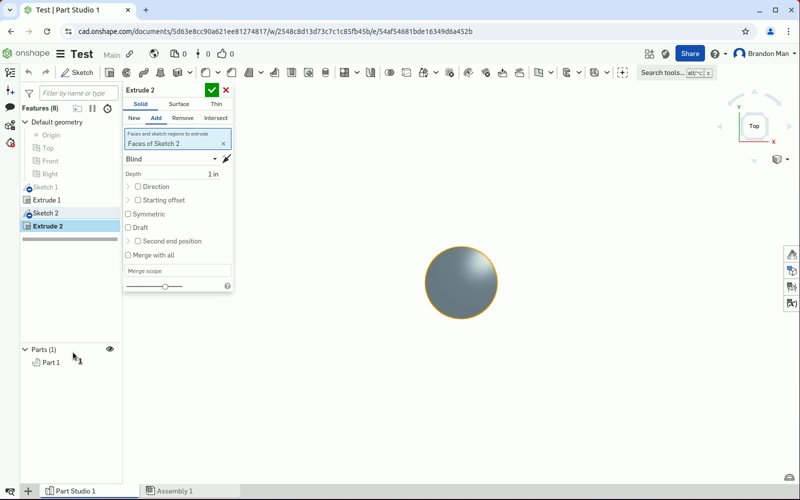
mouse_move(143, 106)
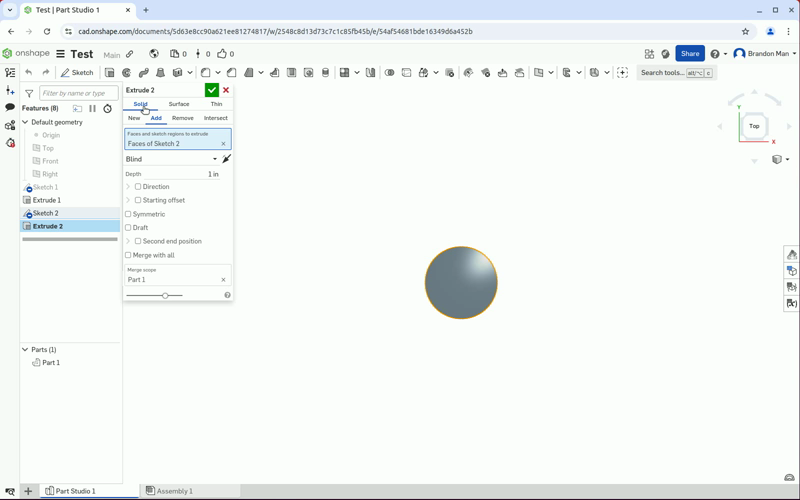
click(143, 106)
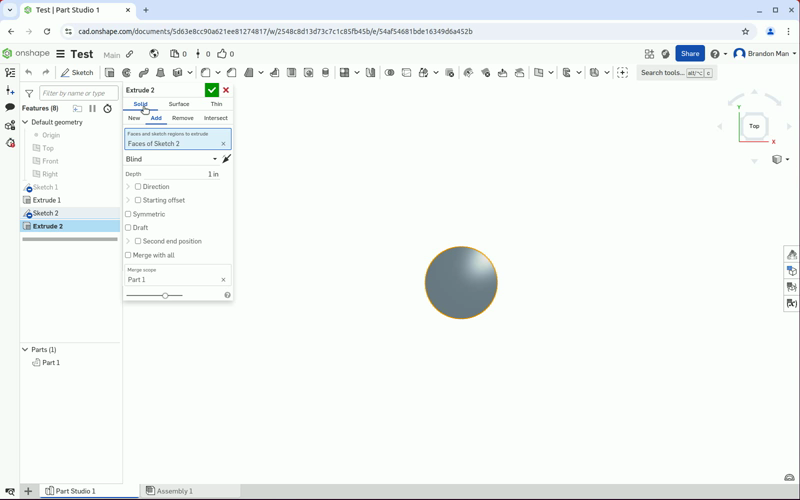
mouse_move(137, 120)
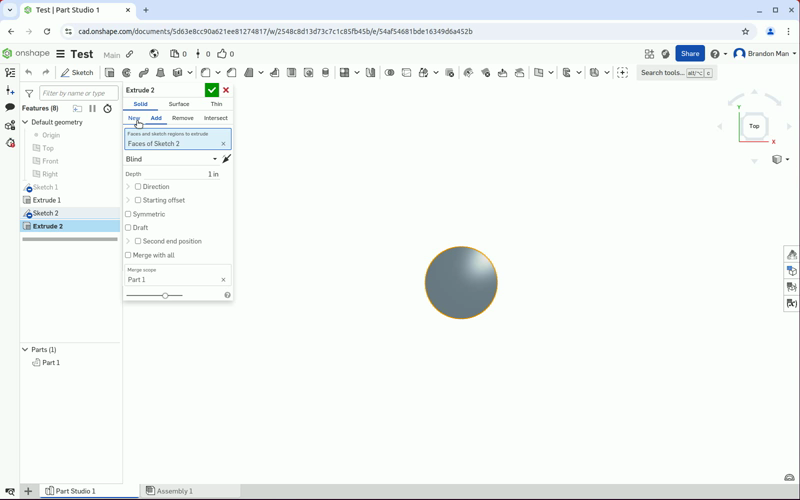
click(137, 120)
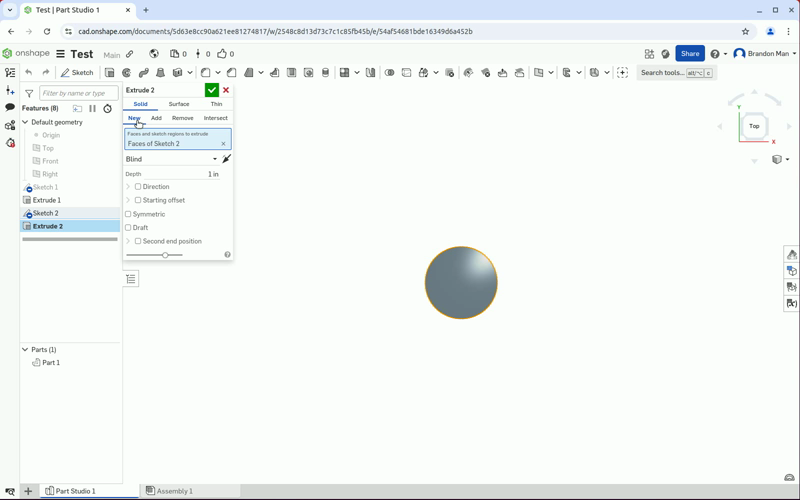
key(tab, 4)
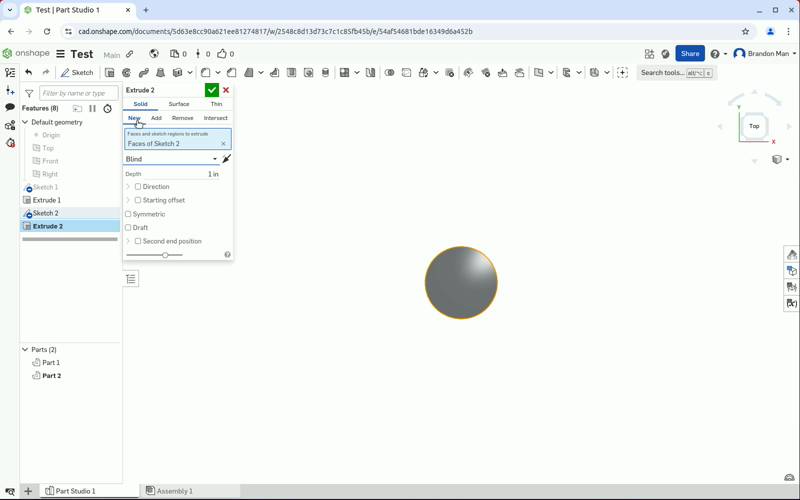
text(13.961)
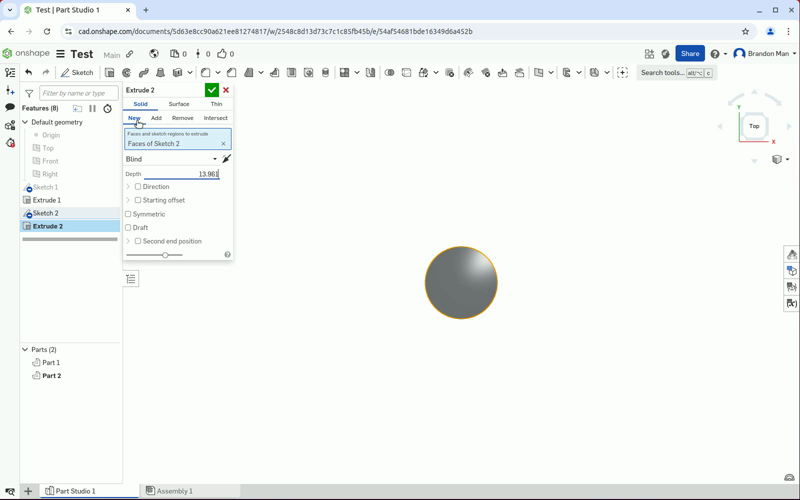
key(enter)
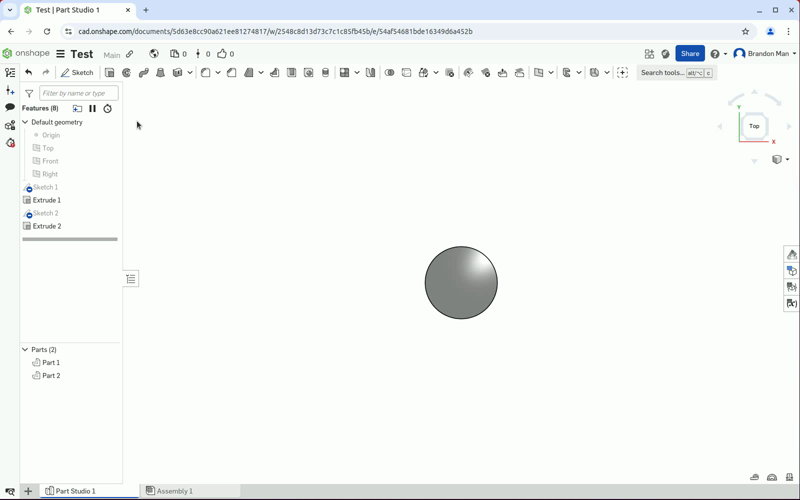
key(shift+h)
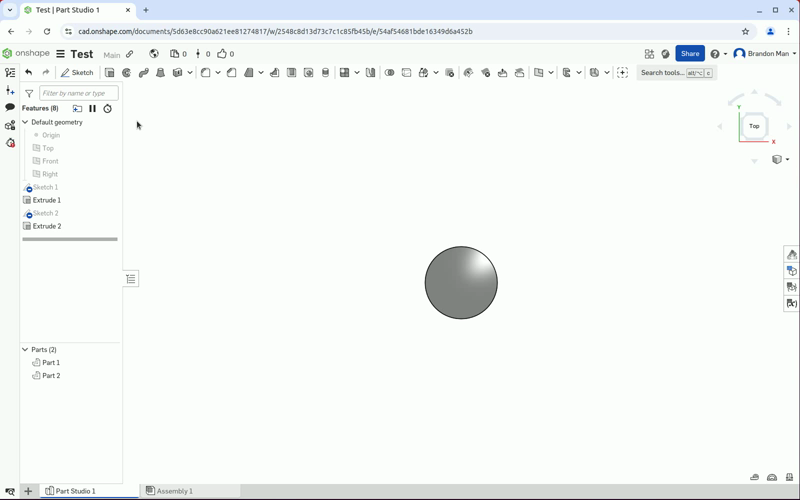
key(shift+h)
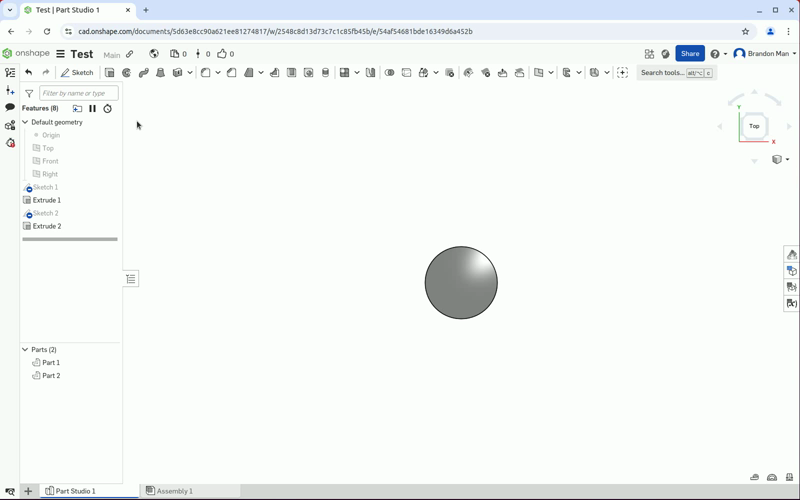
key(shift+7)
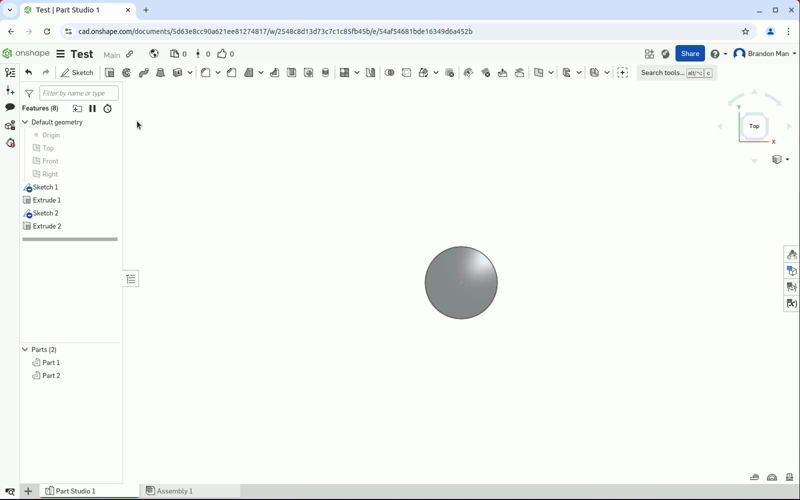
key(up, 3)
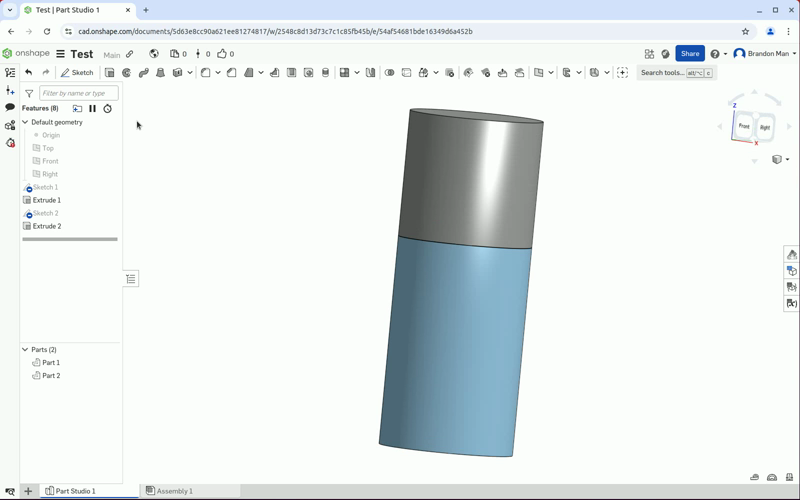
key(left, 3)
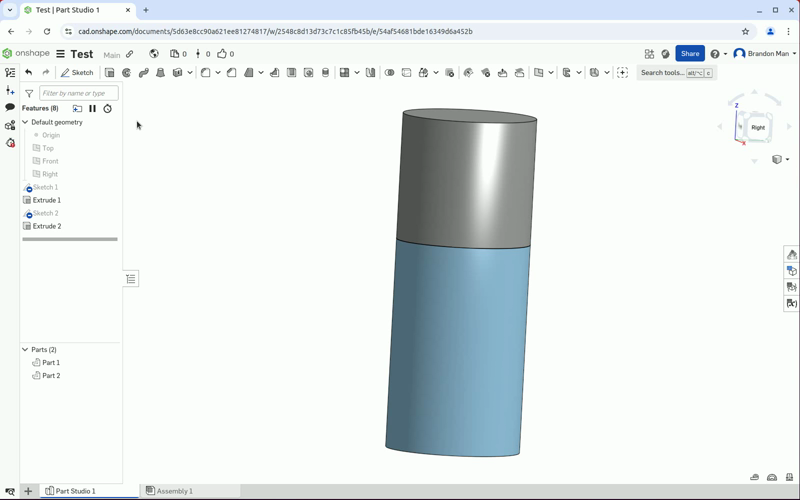
key(right, 3)
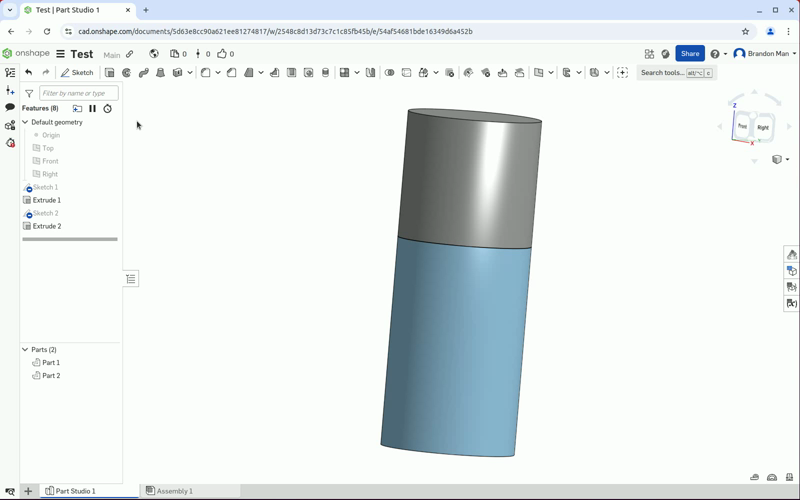
key(down, 3)
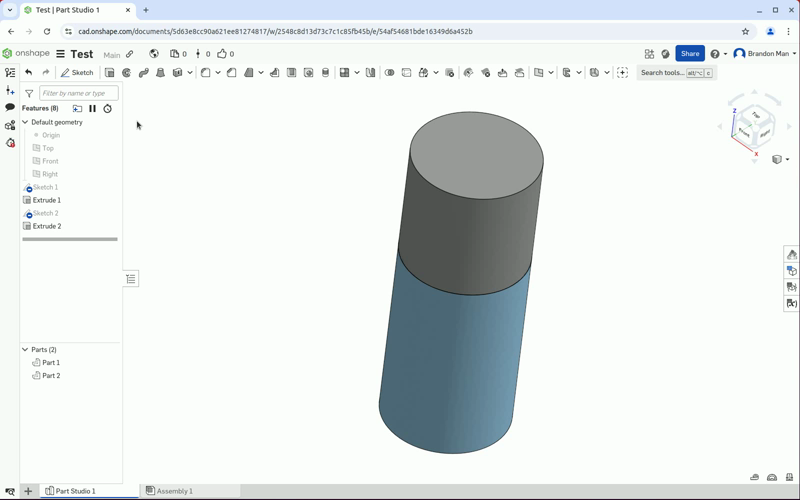
mouse_move(73, 189)
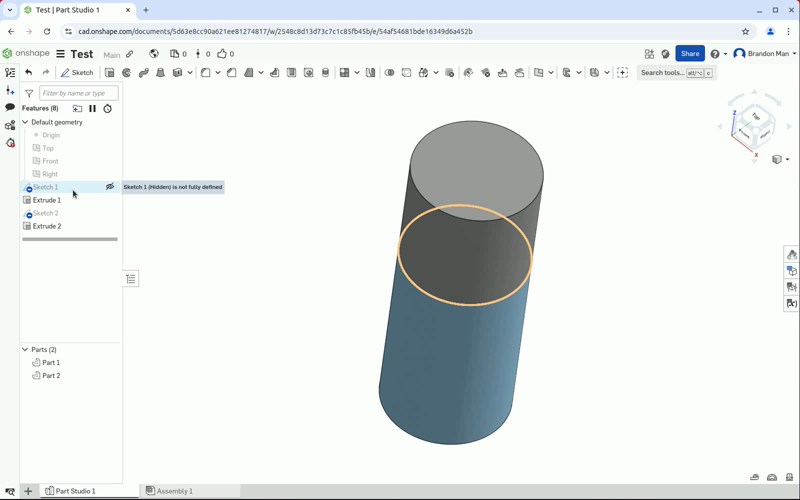
click(73, 189)